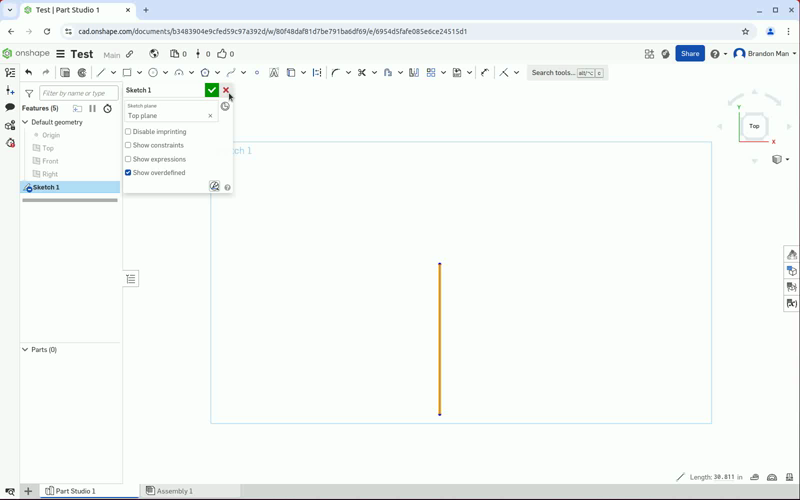
key(shift+h)
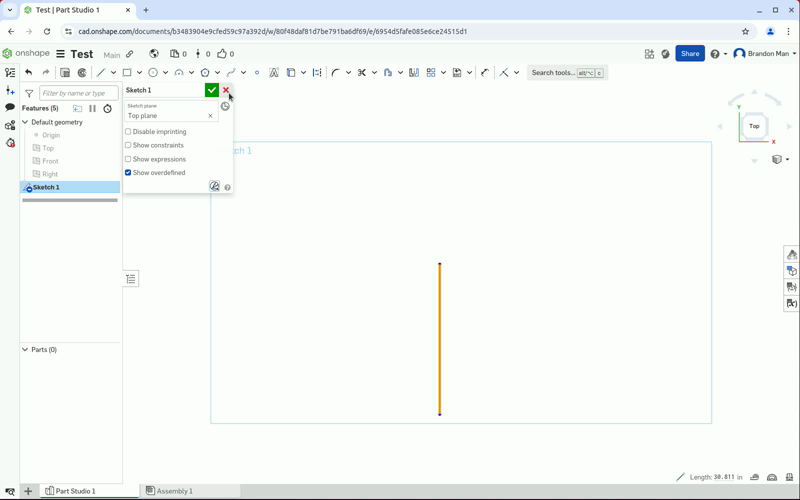
key(shift+s)
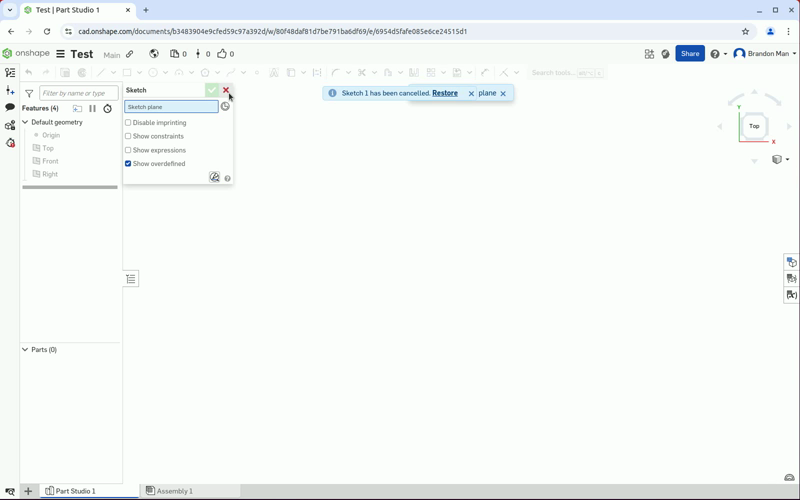
mouse_move(73, 150)
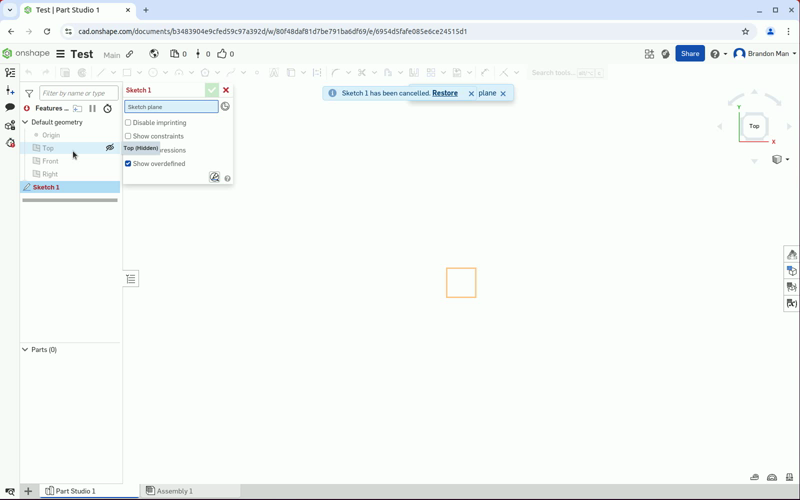
click(73, 150)
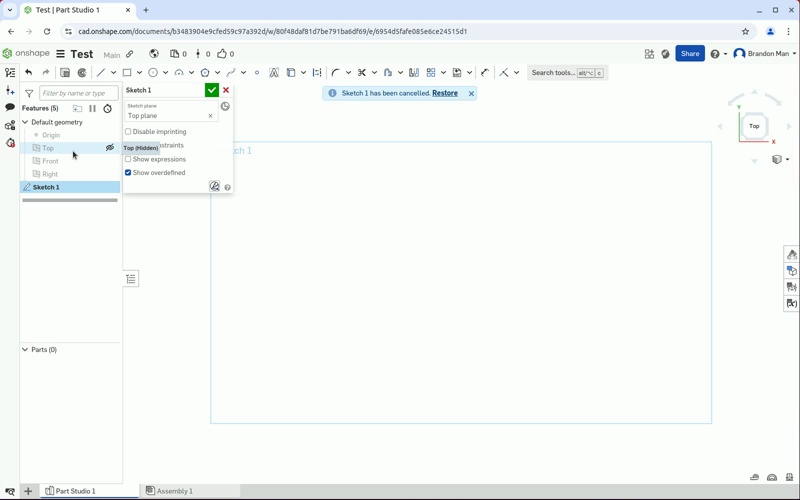
mouse_move(73, 352)
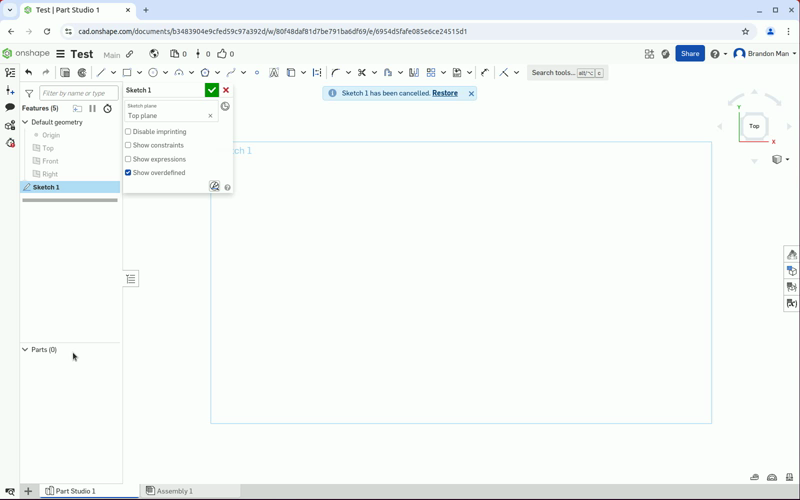
key(y)
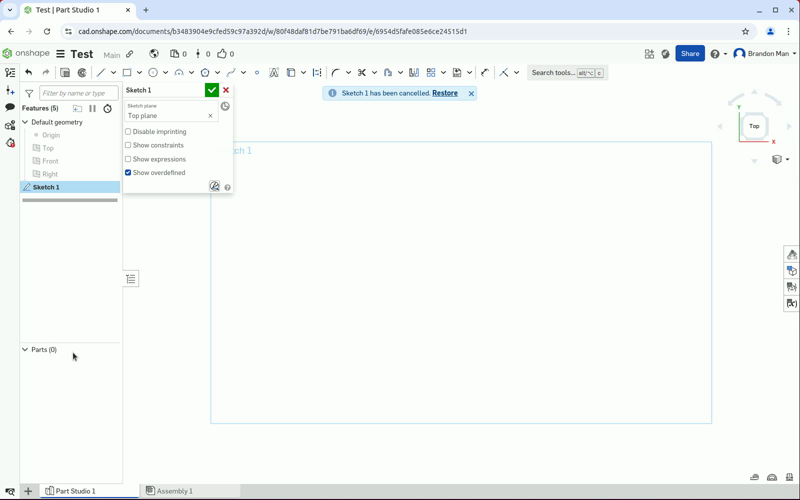
key(c)
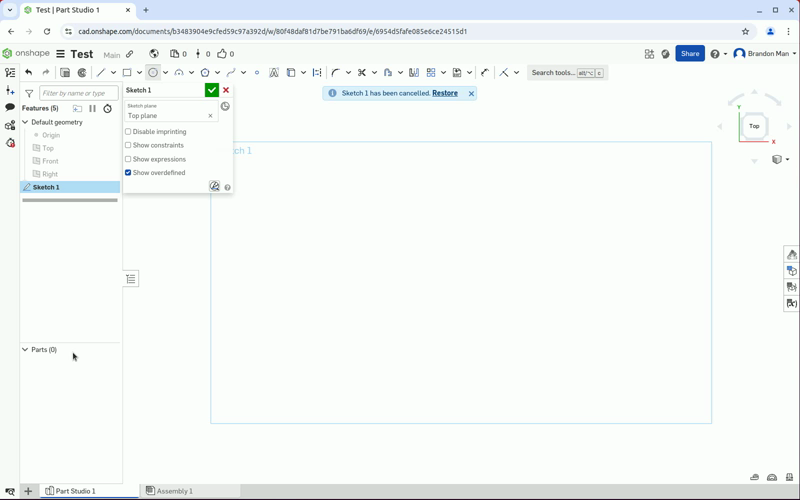
key_down(shift)
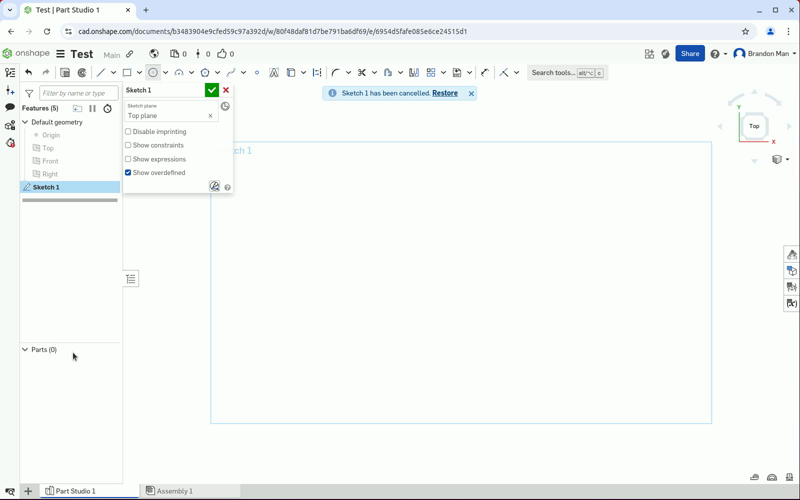
mouse_move(460, 282)
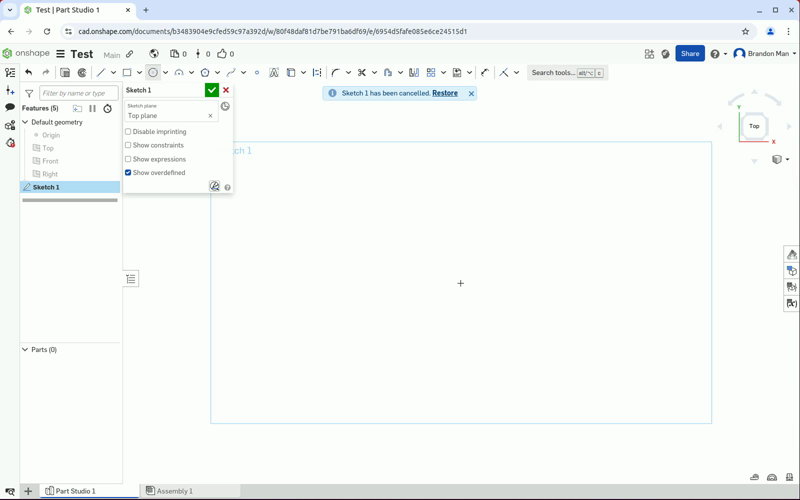
click(460, 282)
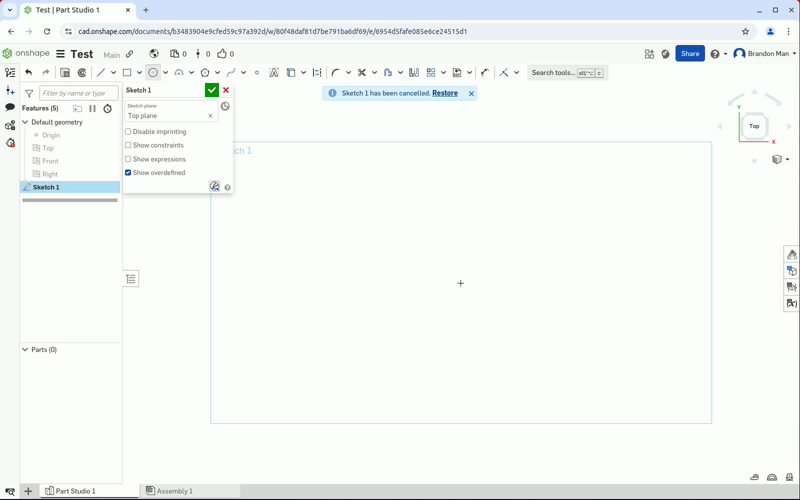
key_up(shift)
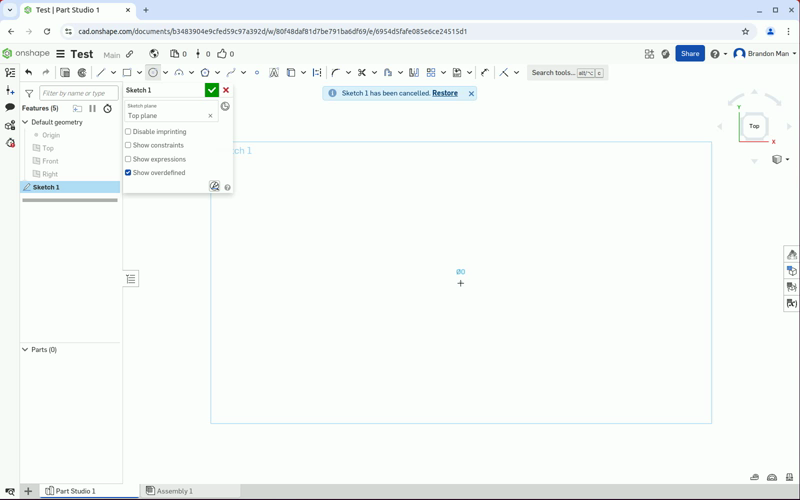
mouse_move(543, 282)
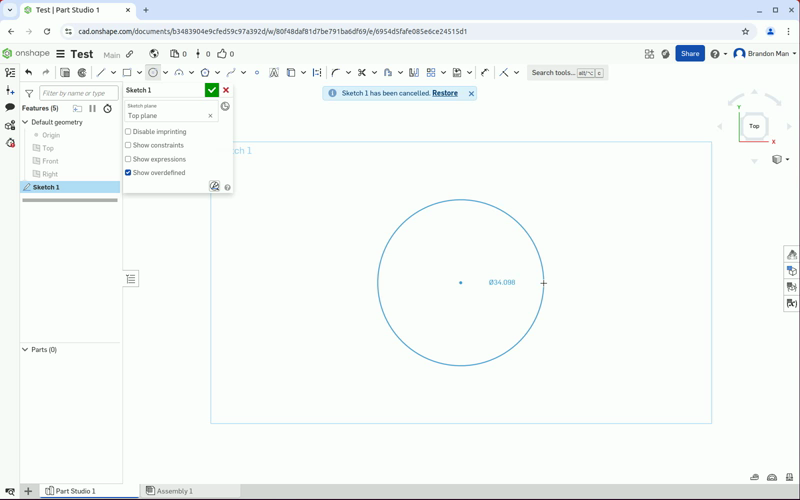
click(543, 282)
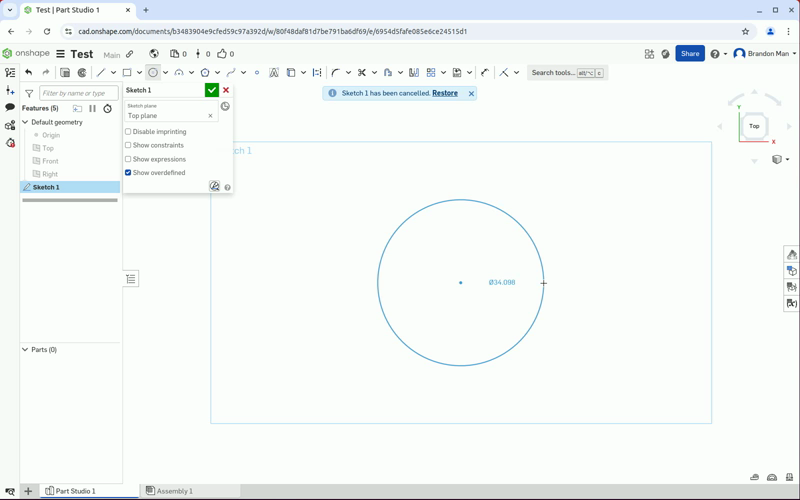
key(esc)
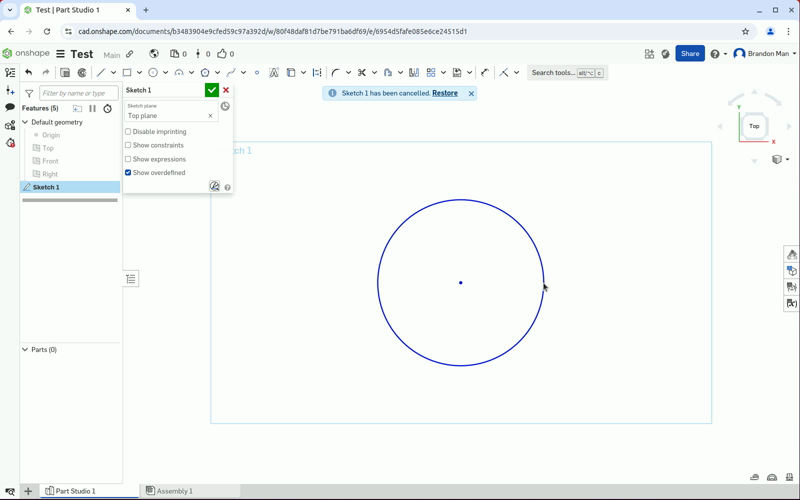
mouse_move(486, 282)
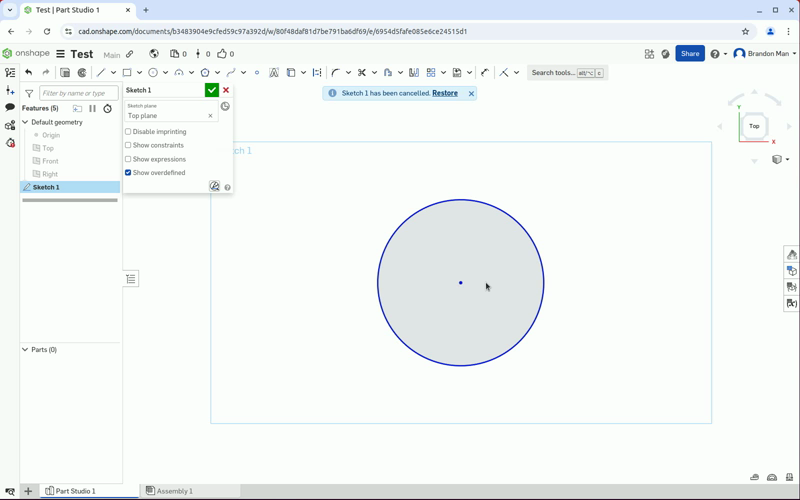
click(486, 282)
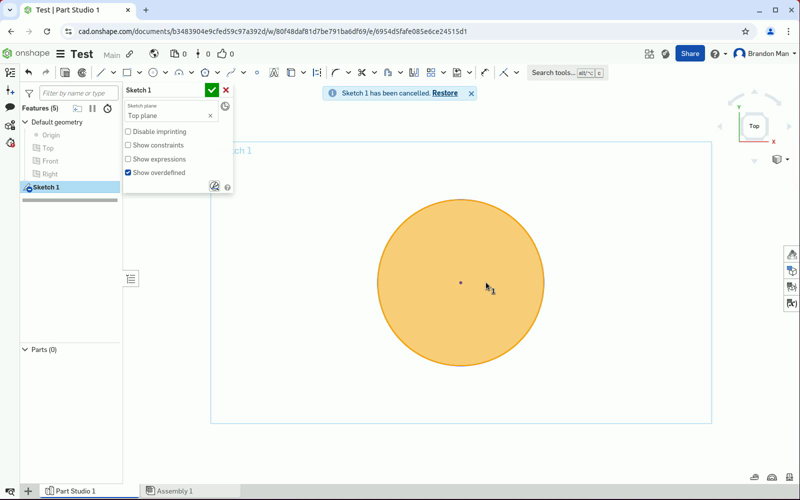
mouse_move(73, 352)
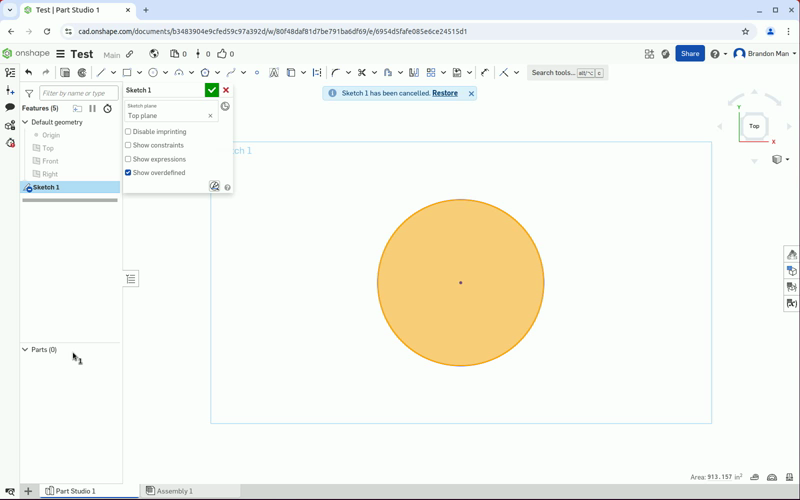
key(shift+y)
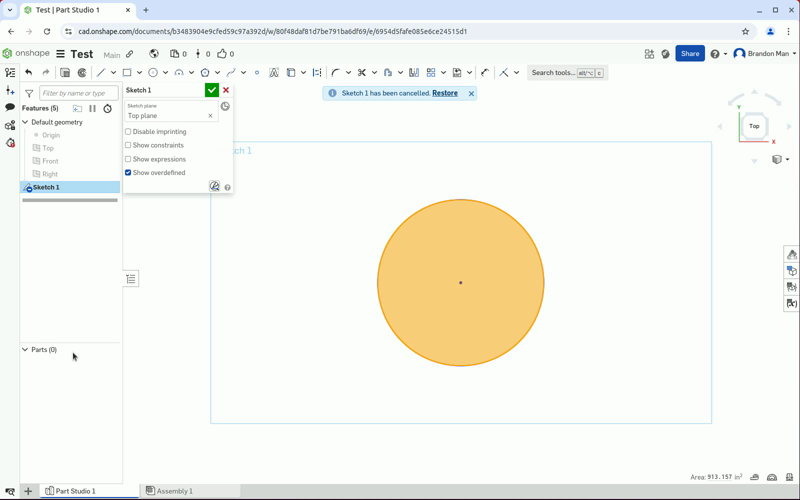
key(shift+e)
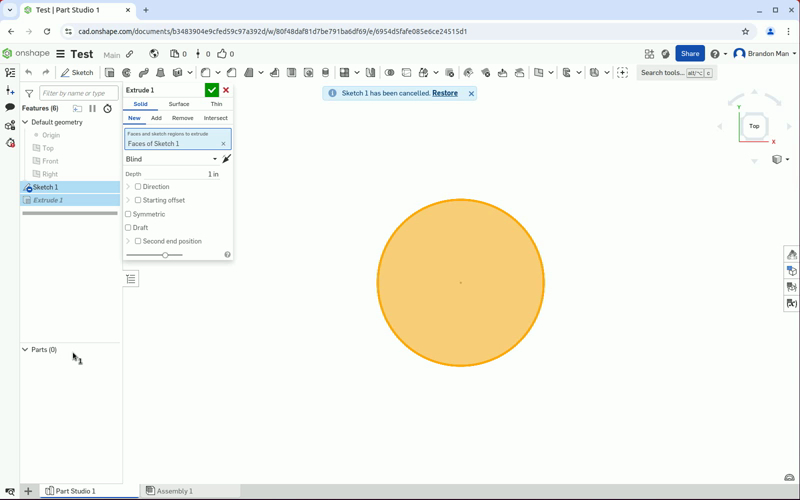
mouse_move(143, 106)
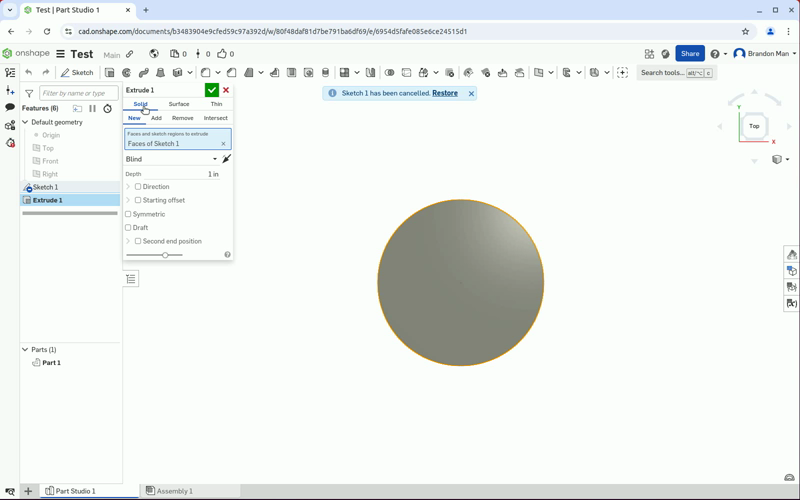
click(143, 106)
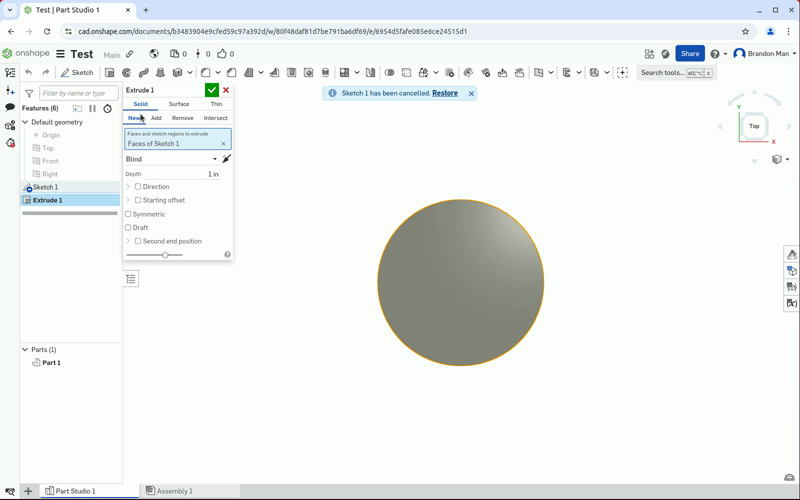
mouse_move(137, 120)
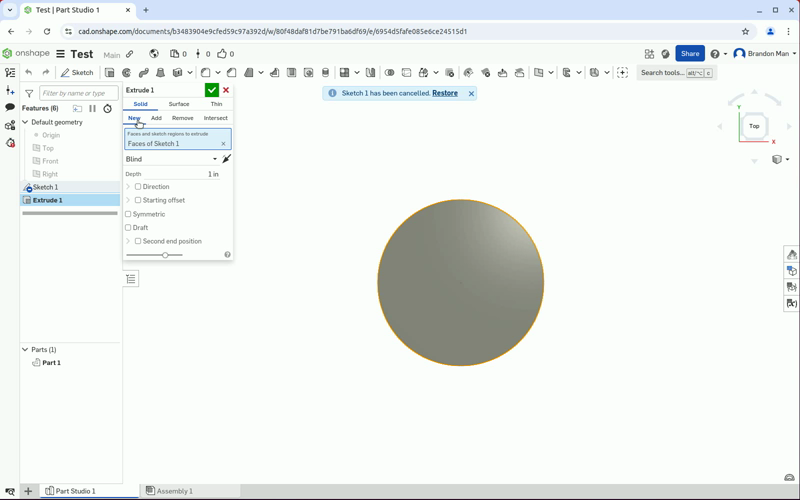
click(137, 120)
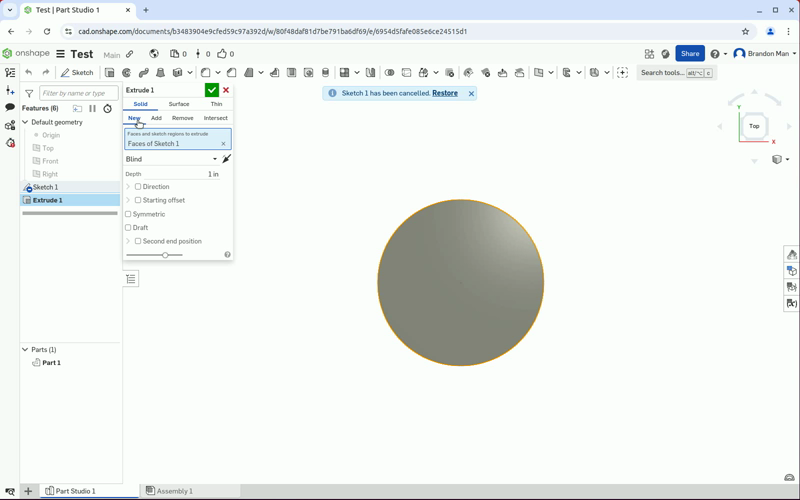
key(tab, 4)
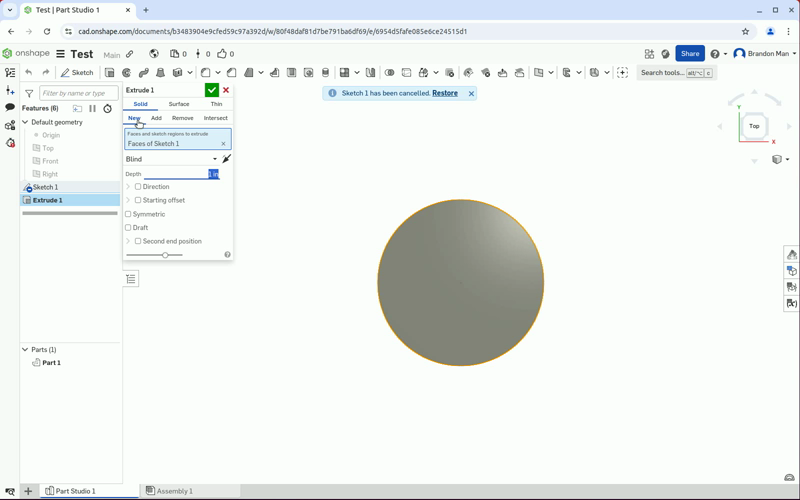
text(2.648)
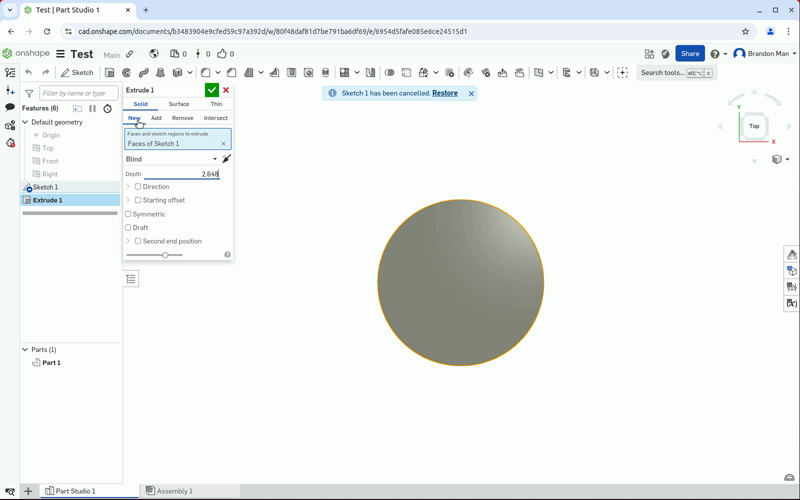
key(enter)
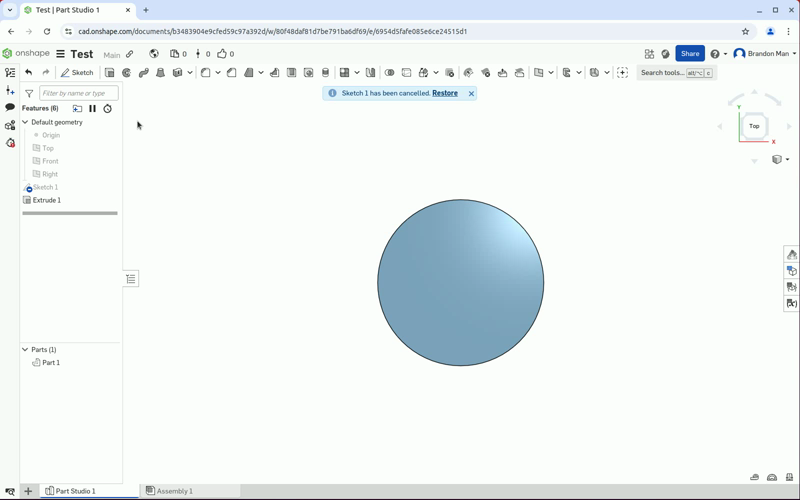
key(shift+h)
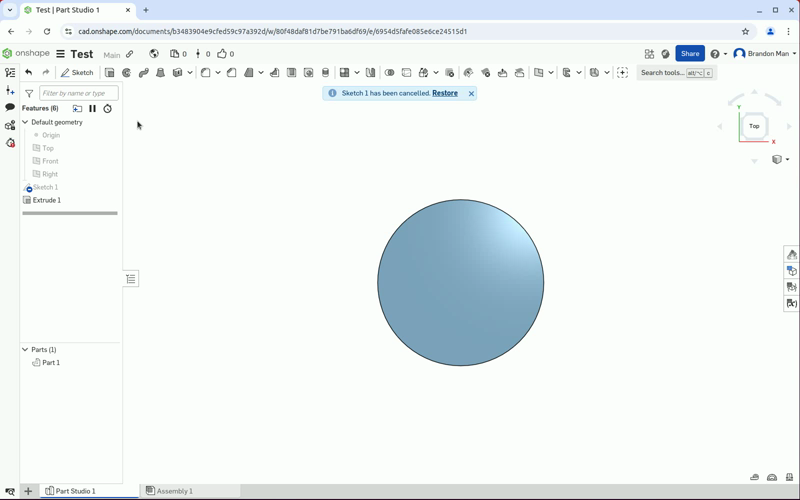
key(shift+h)
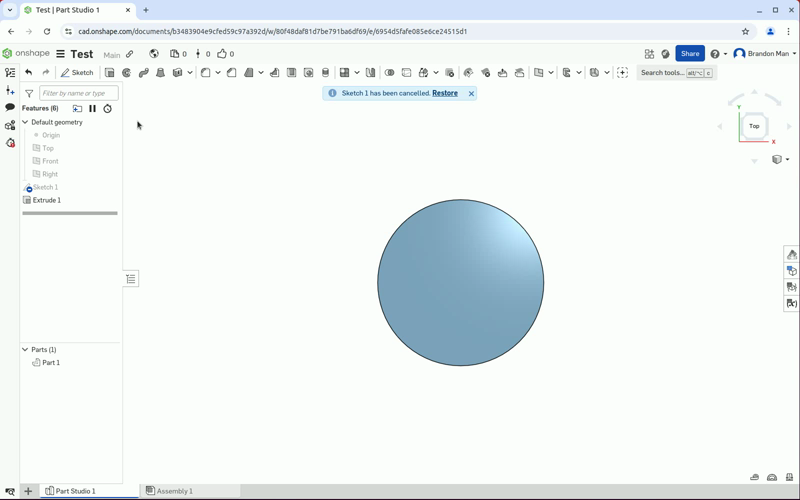
mouse_move(73, 189)
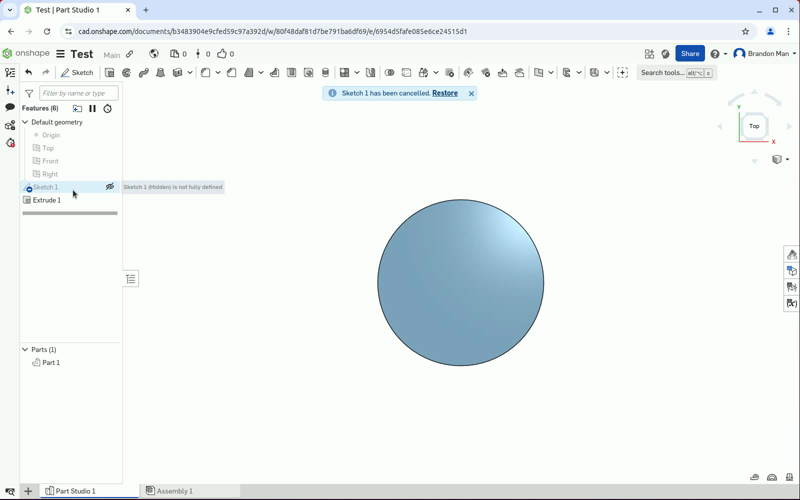
click(73, 189)
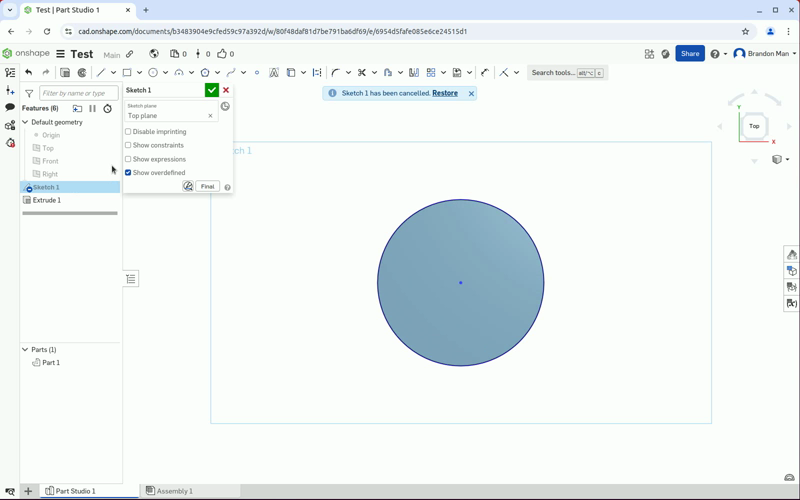
mouse_move(229, 92)
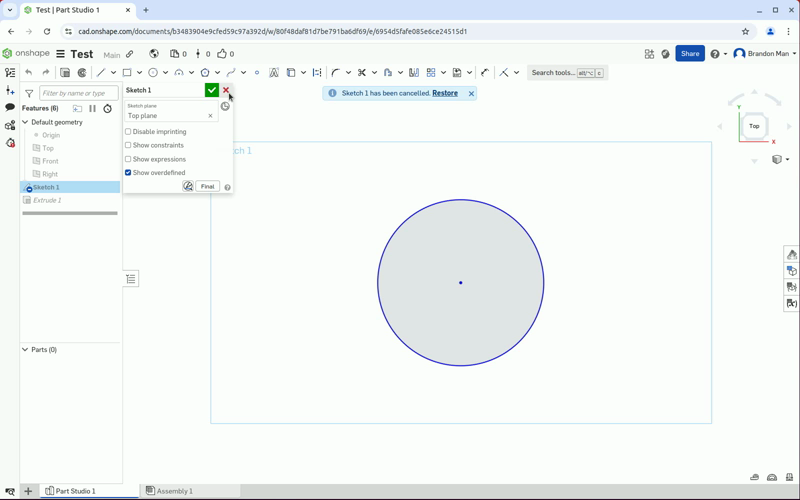
click(229, 92)
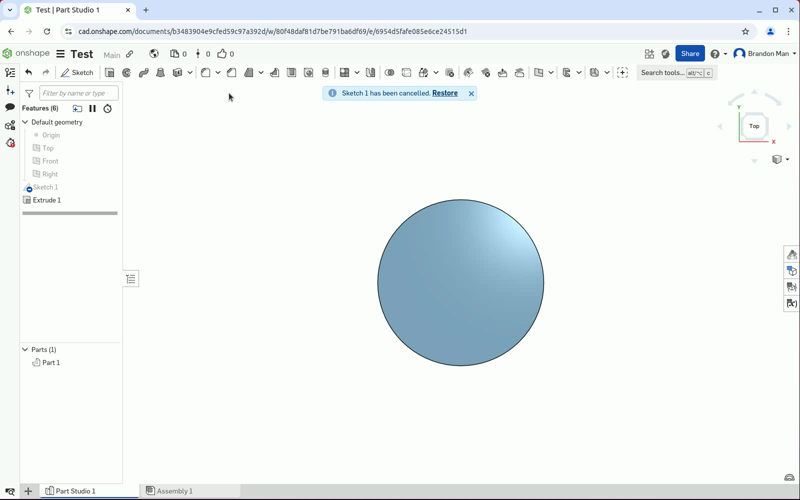
mouse_move(541, 75)
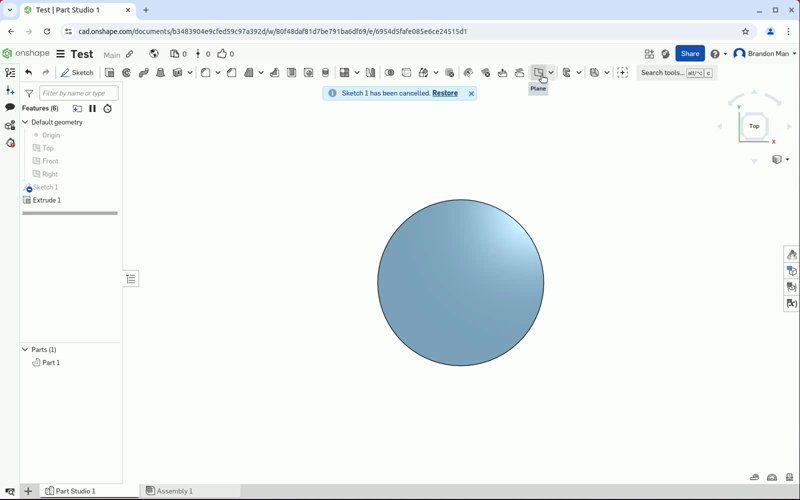
click(541, 75)
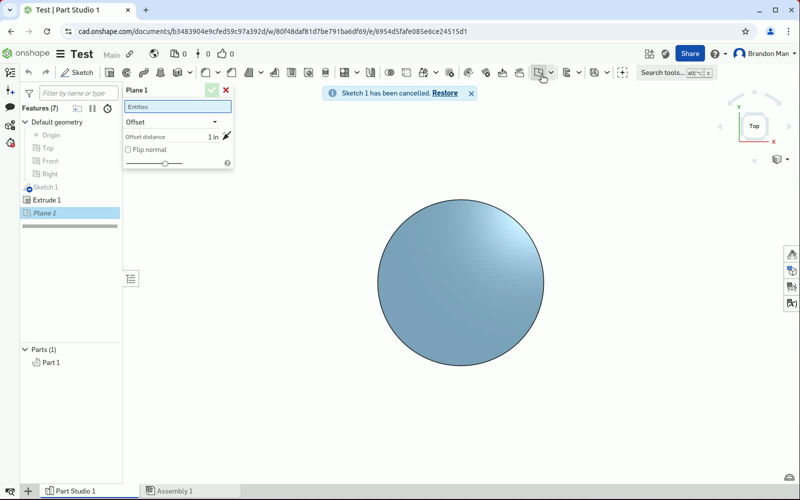
mouse_move(73, 150)
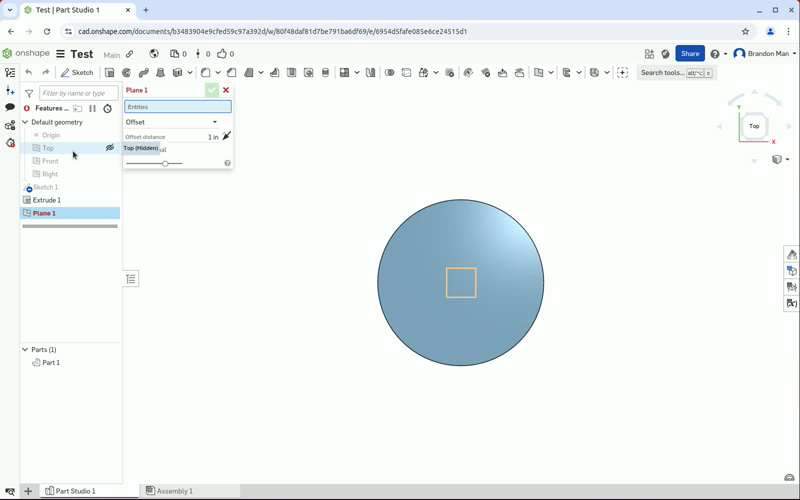
click(73, 150)
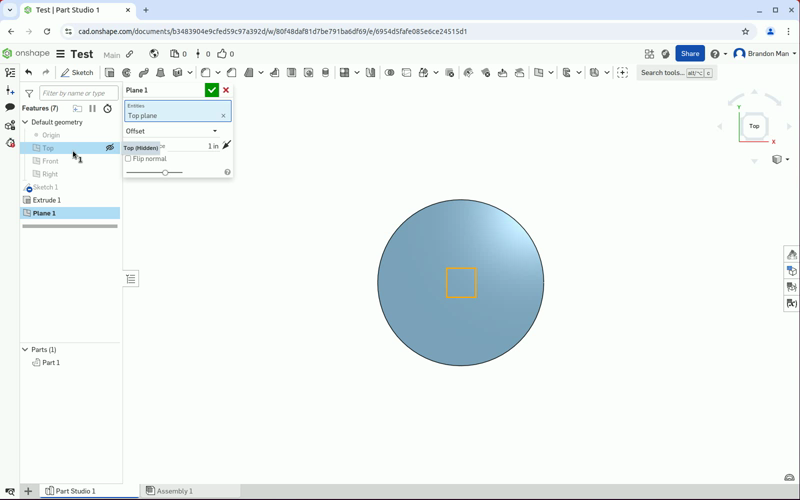
key(tab, 2)
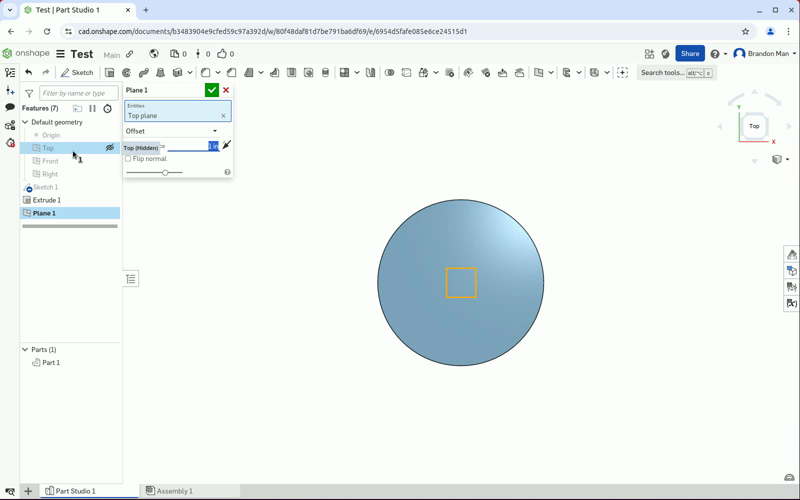
text(2.65)
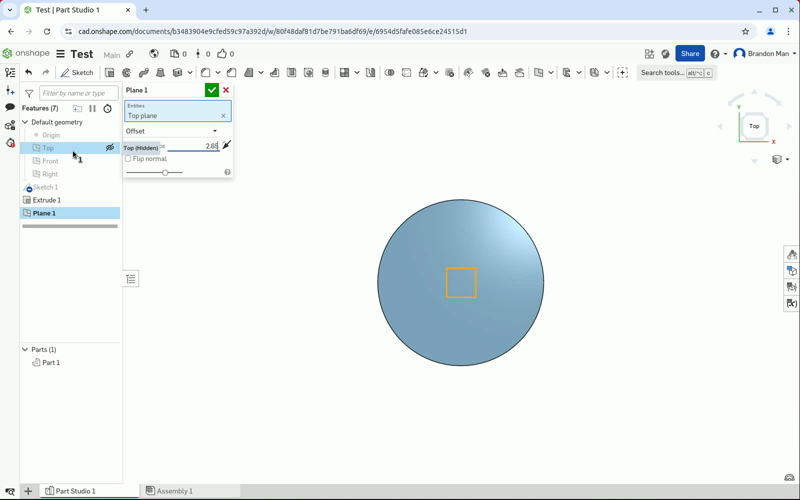
key(enter, 2)
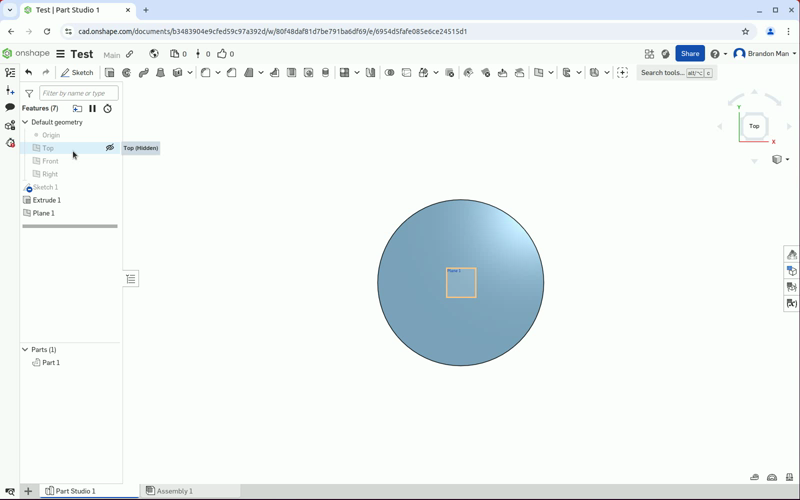
key(shift+s)
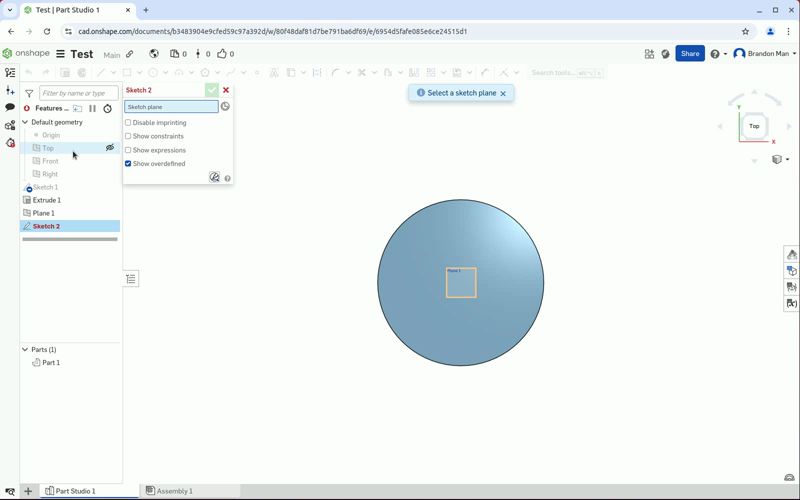
mouse_move(73, 215)
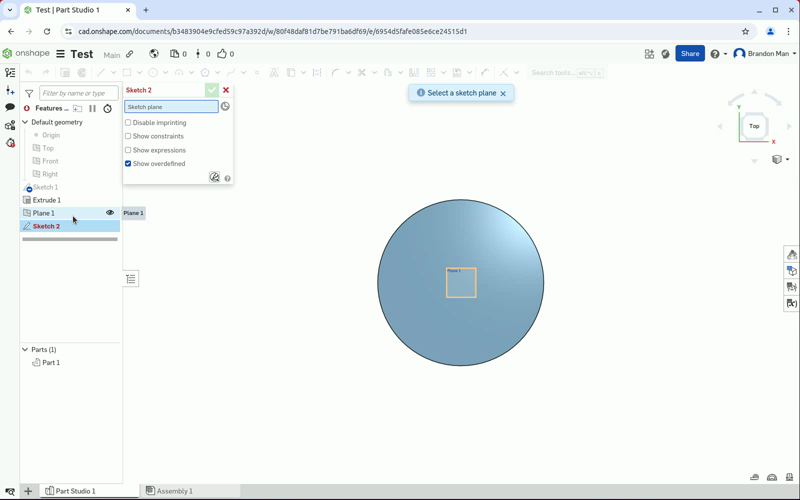
click(73, 215)
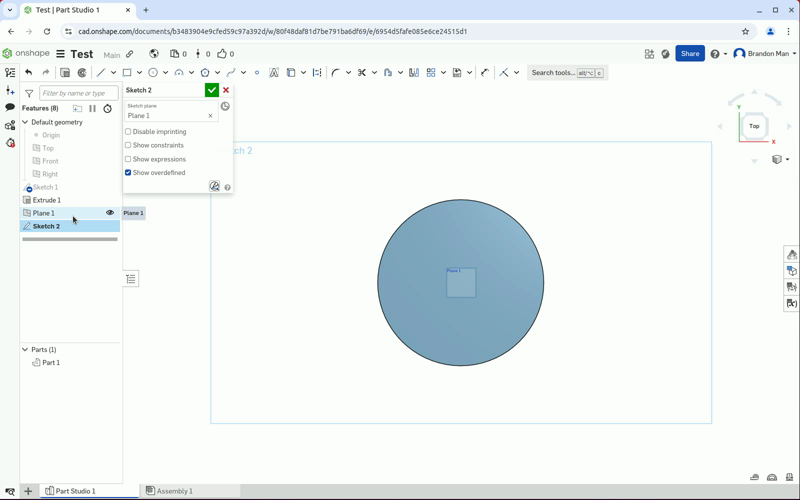
mouse_move(73, 352)
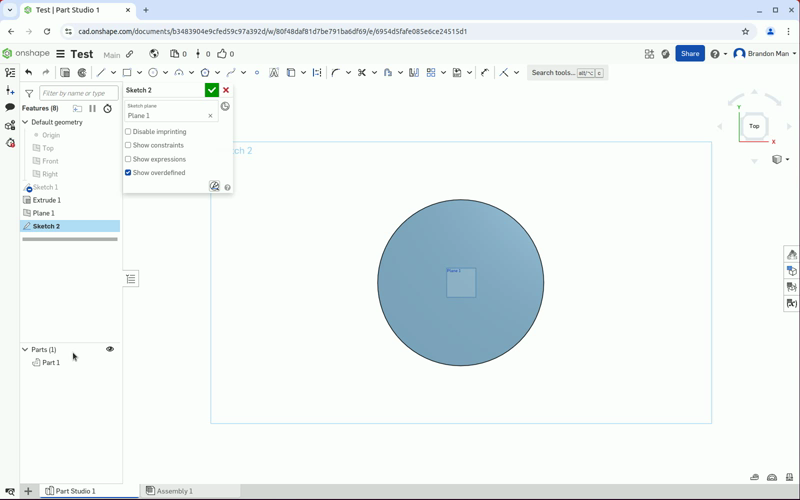
key(y)
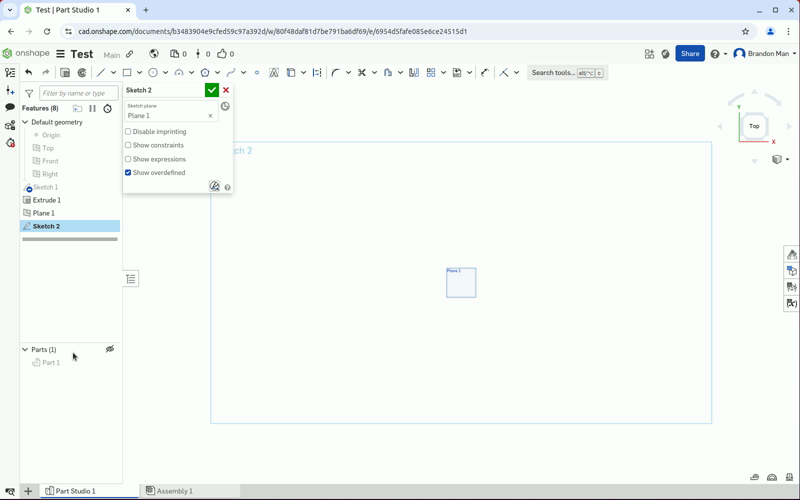
key(c)
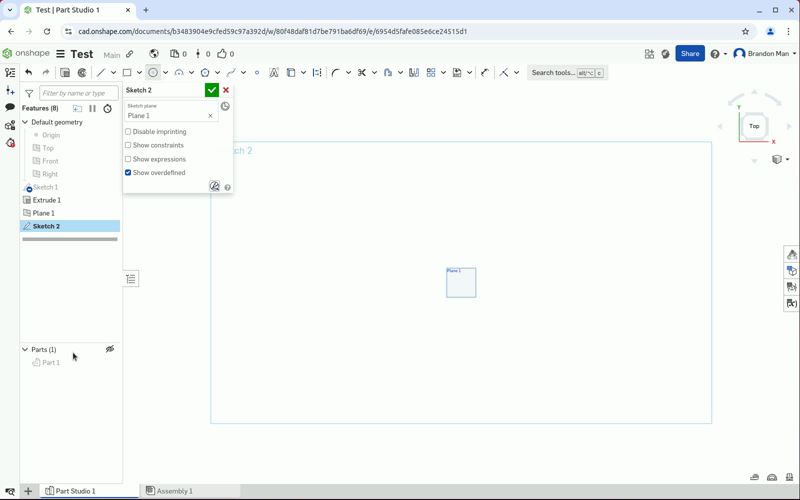
key_down(shift)
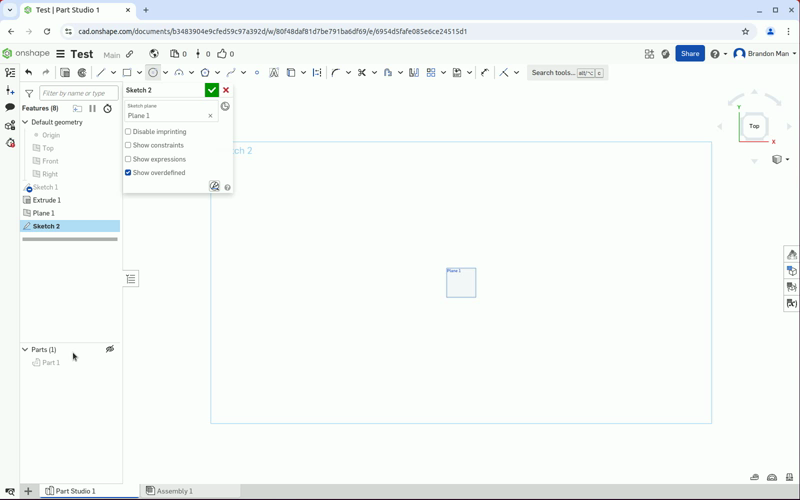
mouse_move(461, 282)
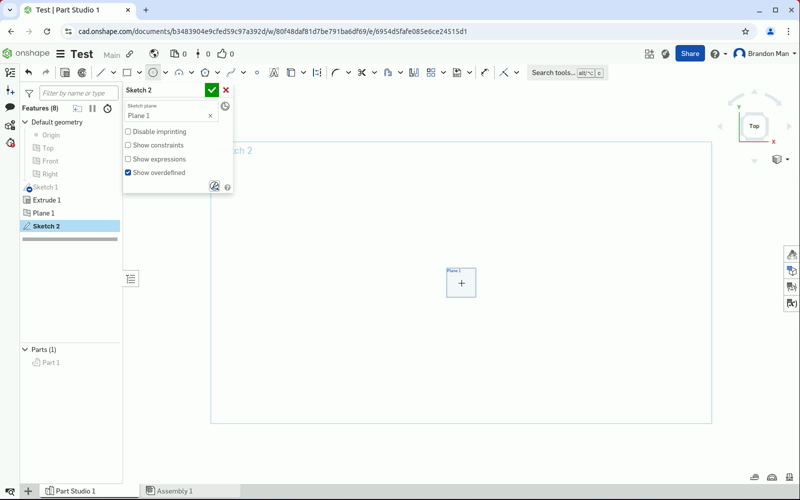
click(461, 282)
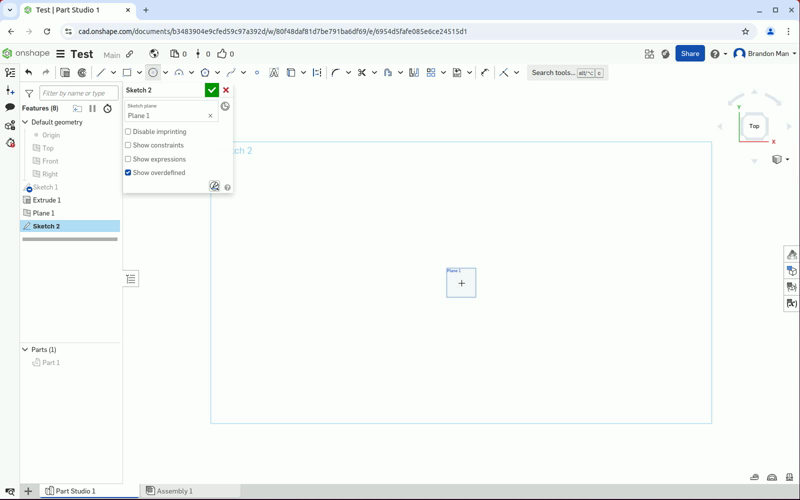
key_up(shift)
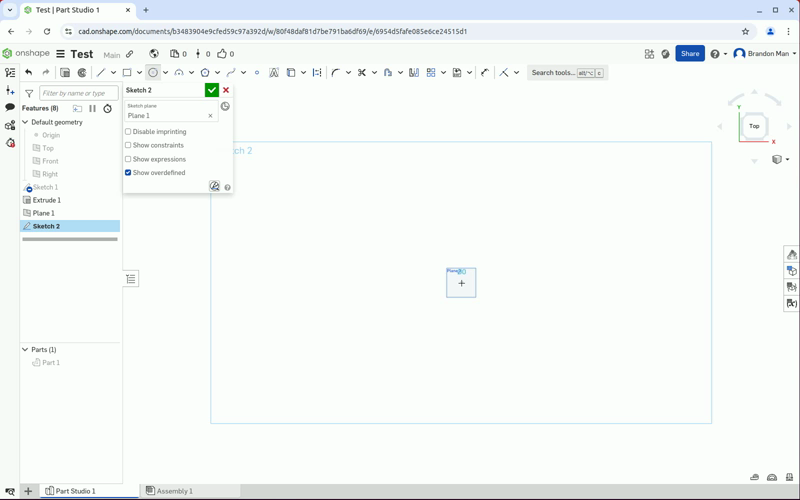
mouse_move(511, 282)
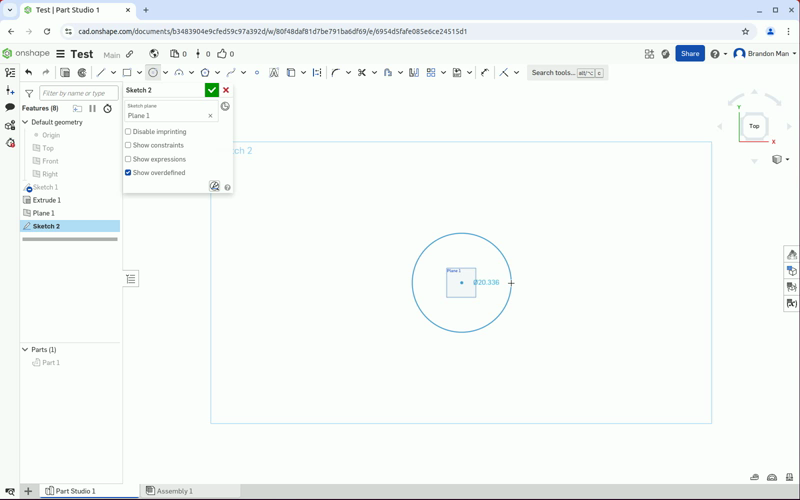
click(511, 282)
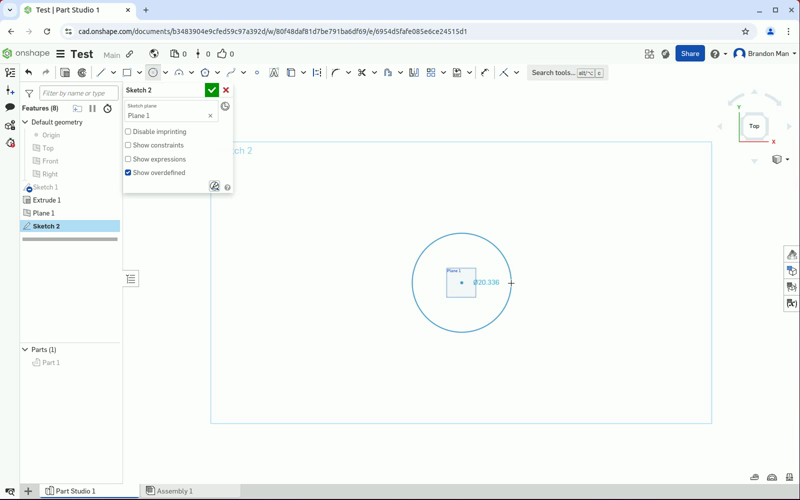
key(esc)
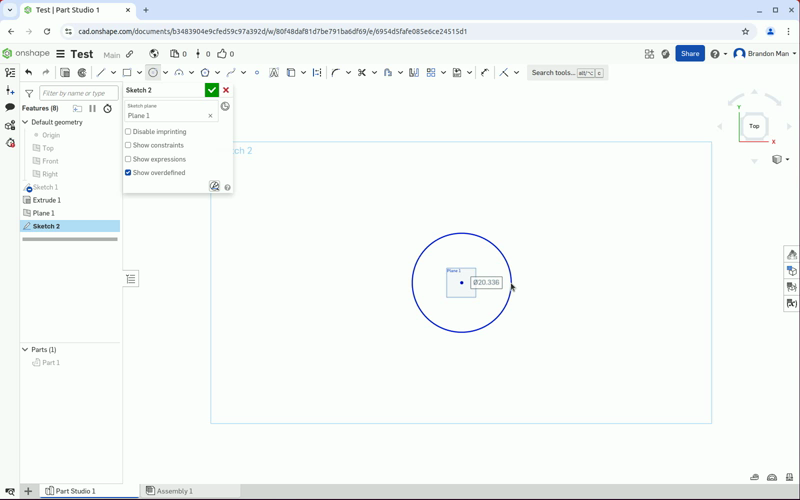
mouse_move(433, 293)
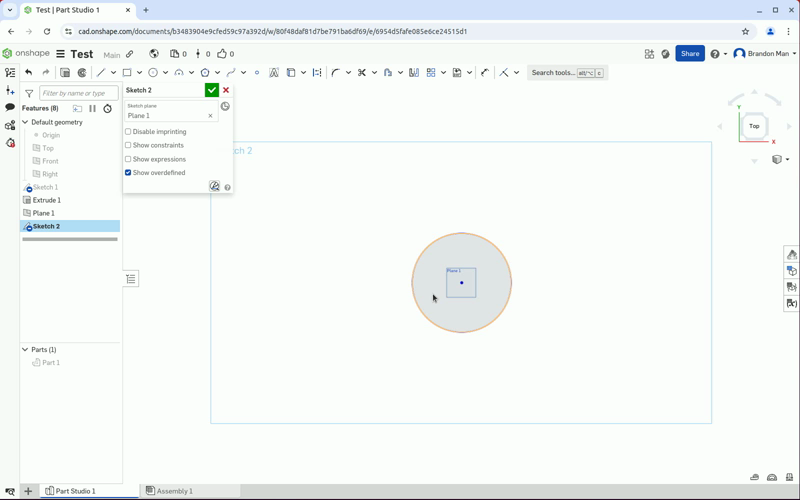
click(433, 293)
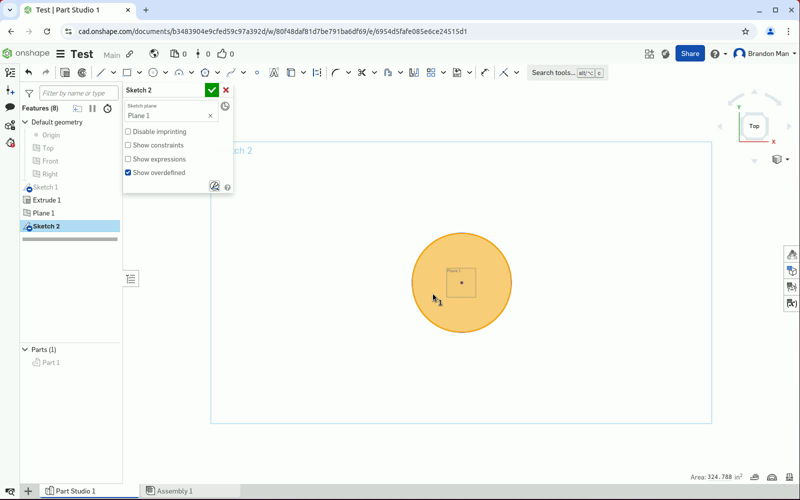
mouse_move(73, 352)
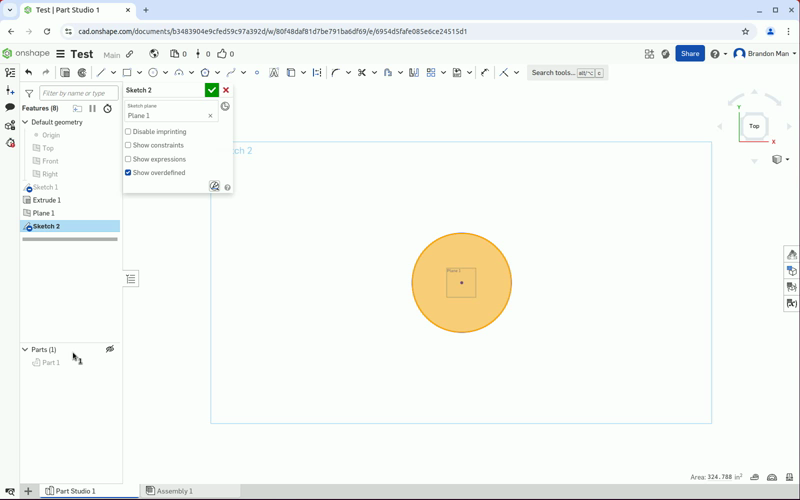
key(shift+y)
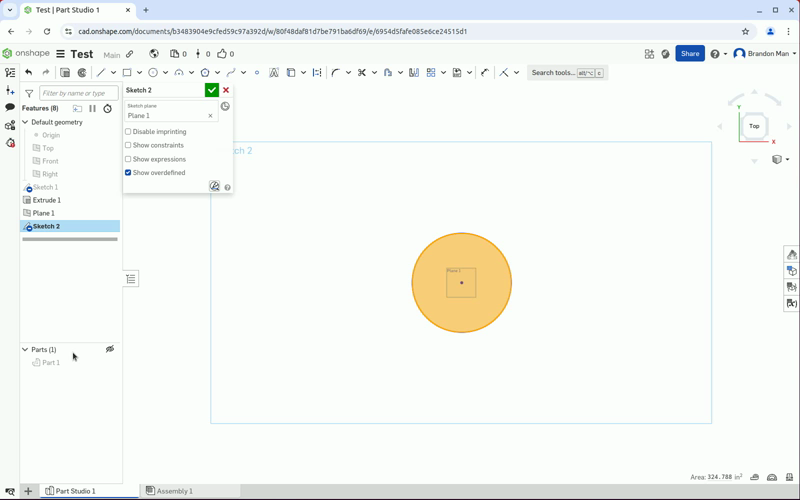
key(shift+e)
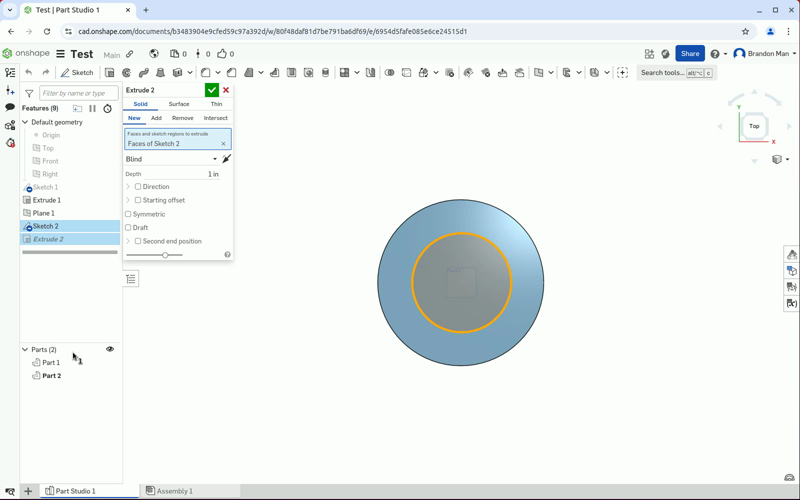
mouse_move(143, 106)
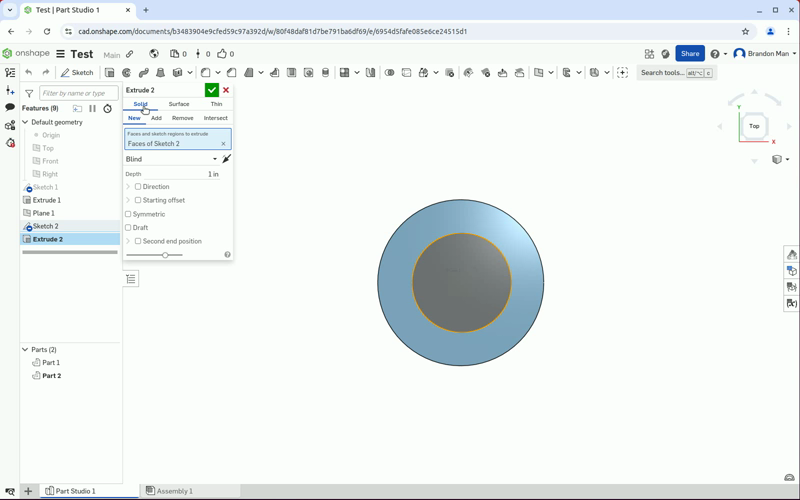
click(143, 106)
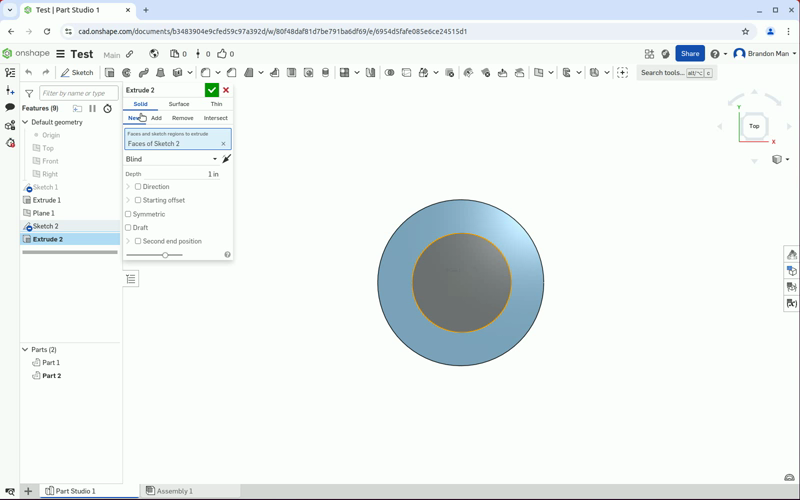
mouse_move(137, 120)
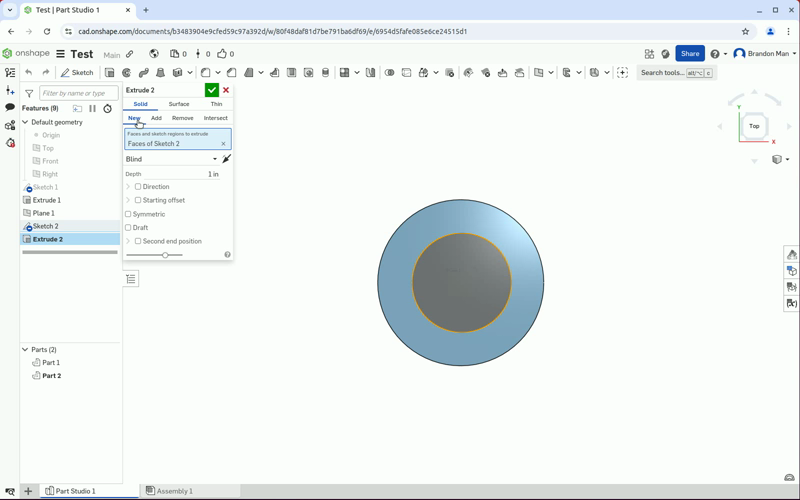
click(137, 120)
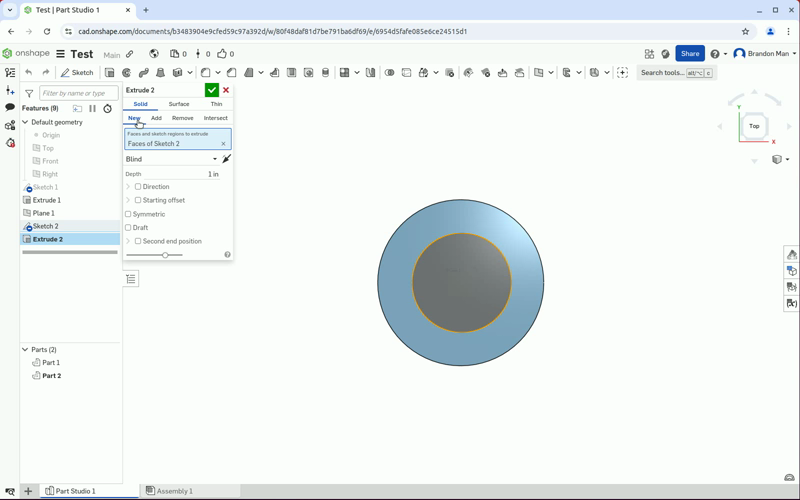
key(tab, 4)
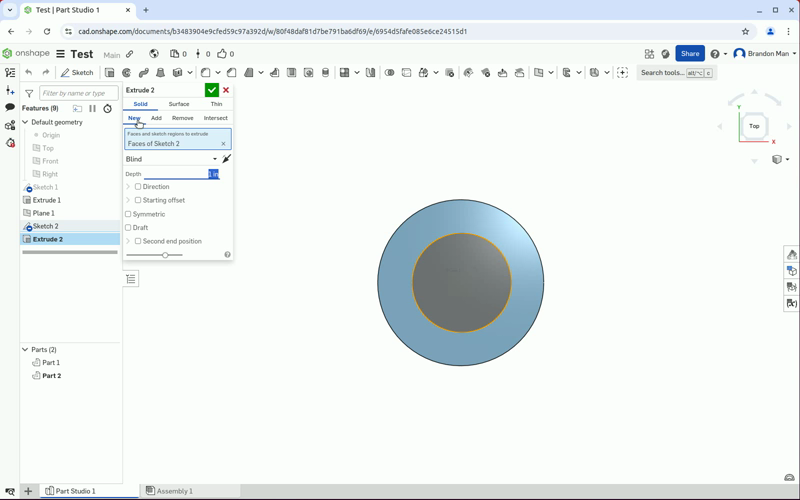
text(20.46)
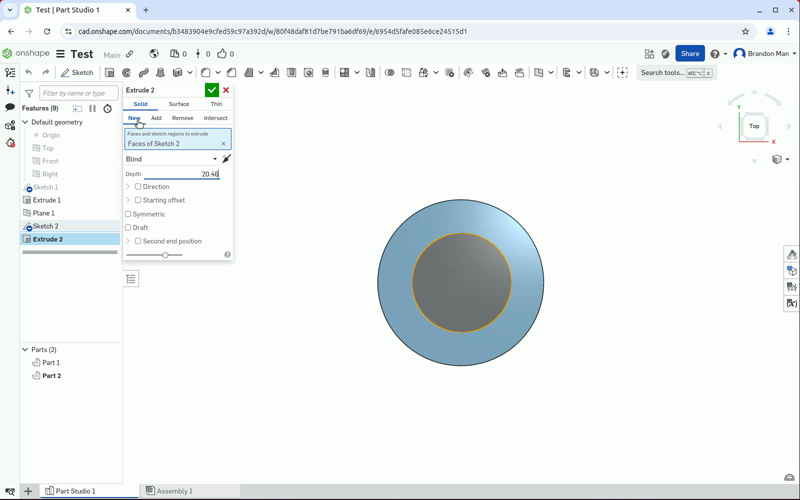
key(enter)
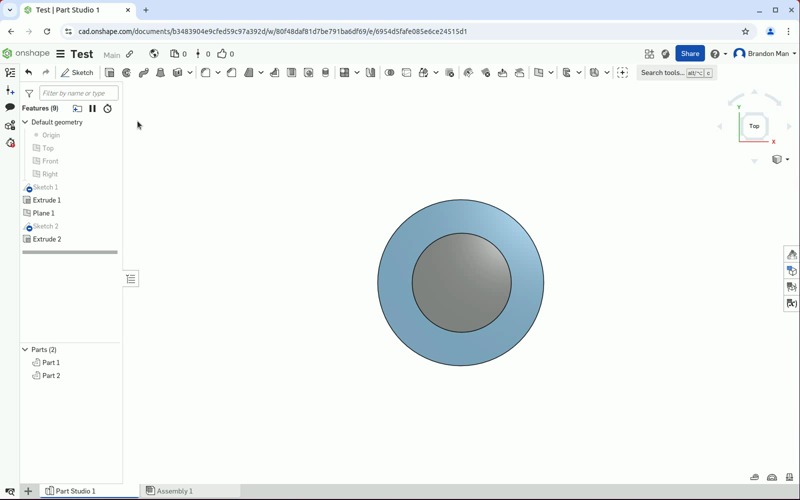
key(shift+h)
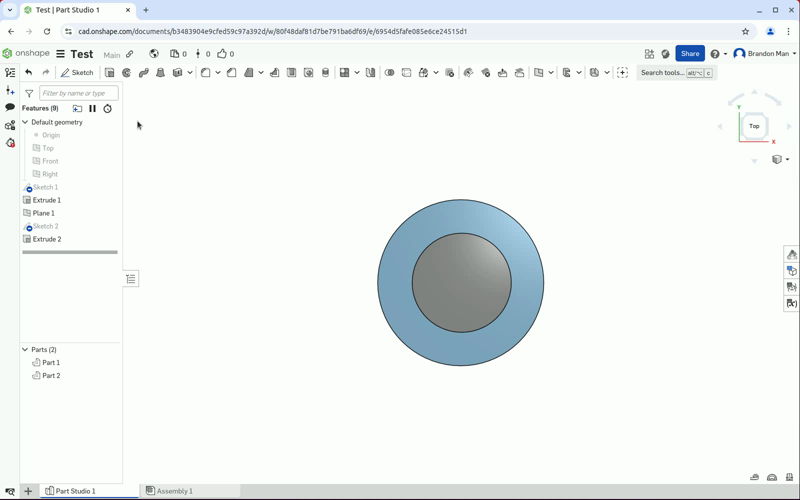
key(shift+h)
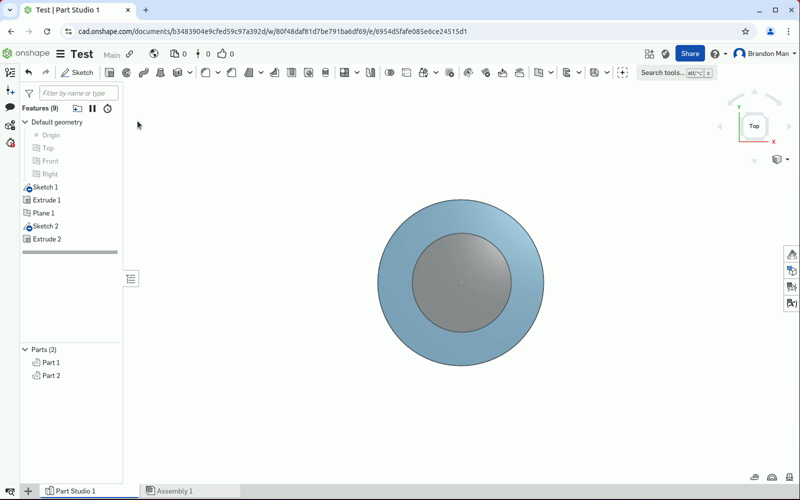
key(shift+7)
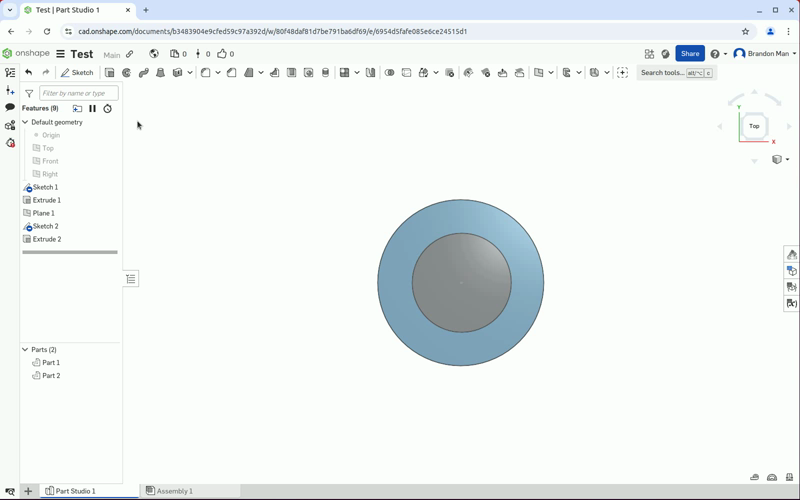
key(up, 3)
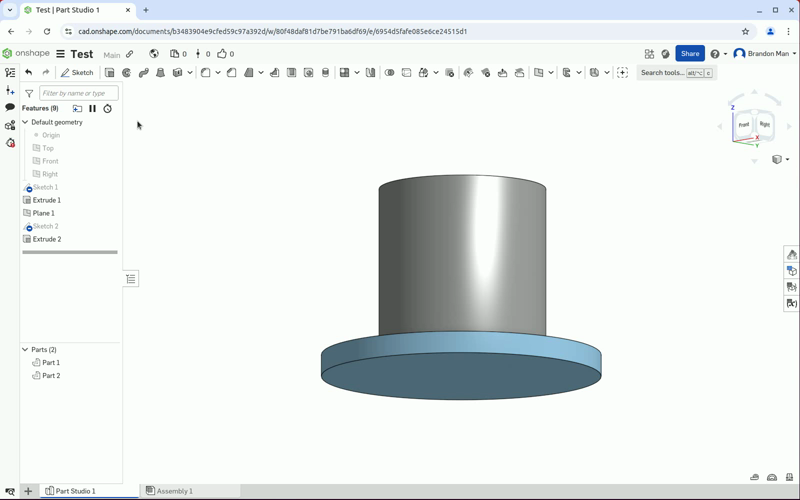
key(left, 3)
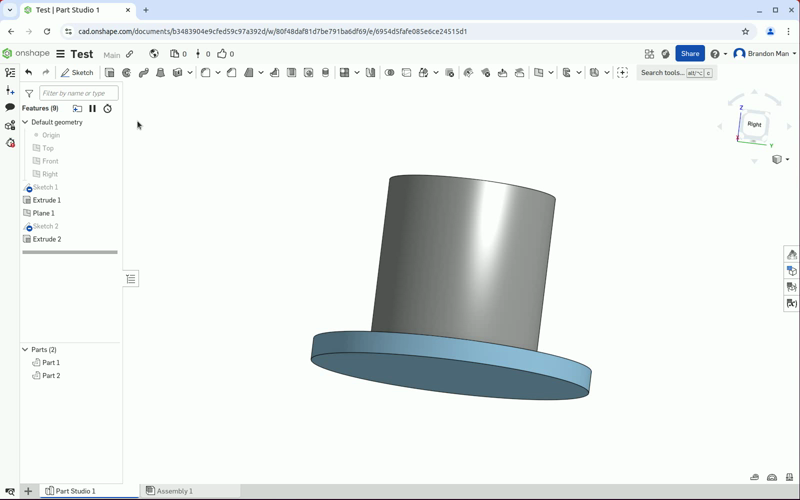
key(right, 3)
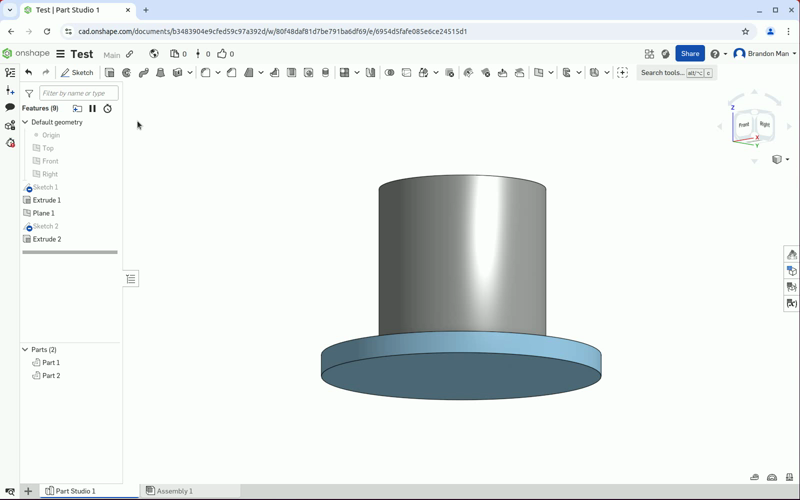
key(down, 3)
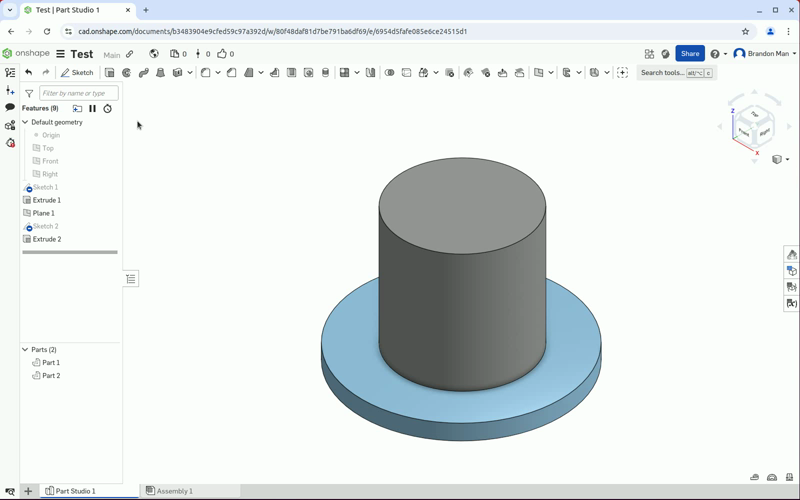
mouse_move(73, 189)
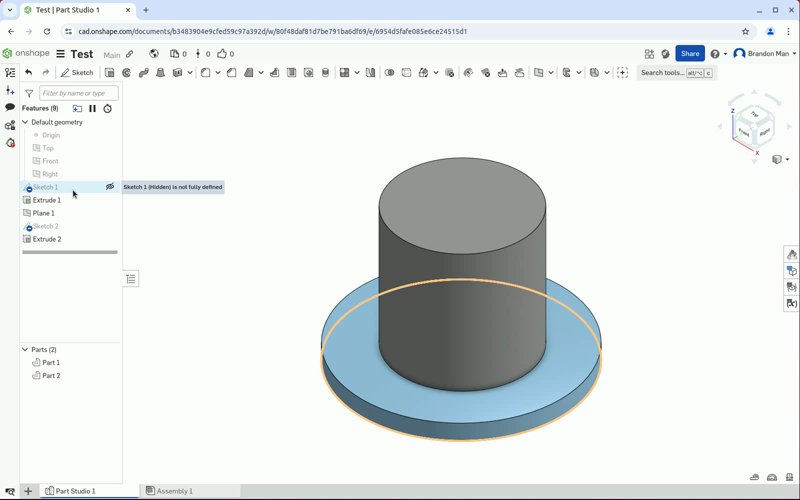
click(73, 189)